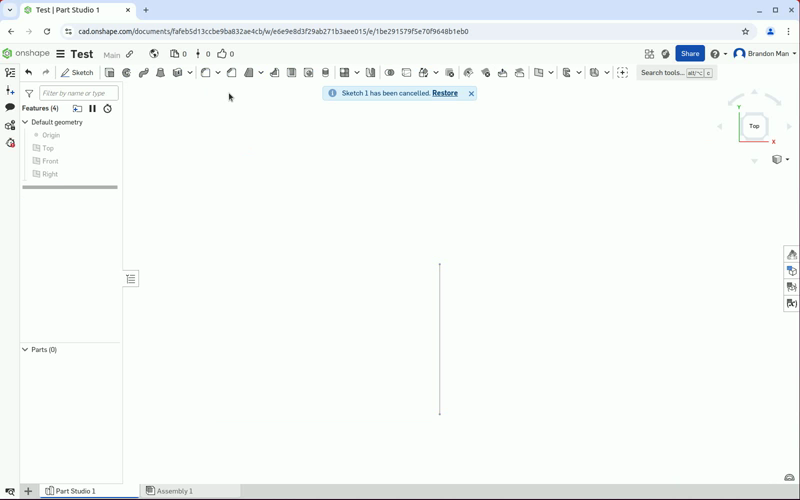
key(shift+h)
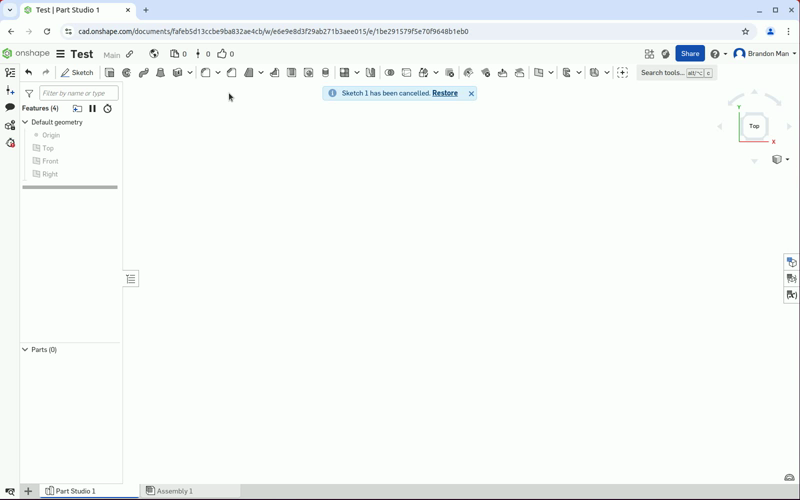
key(shift+s)
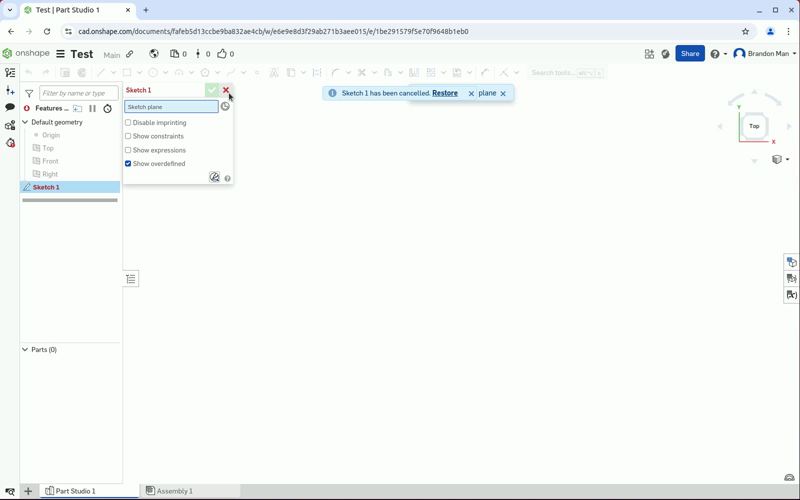
mouse_move(73, 150)
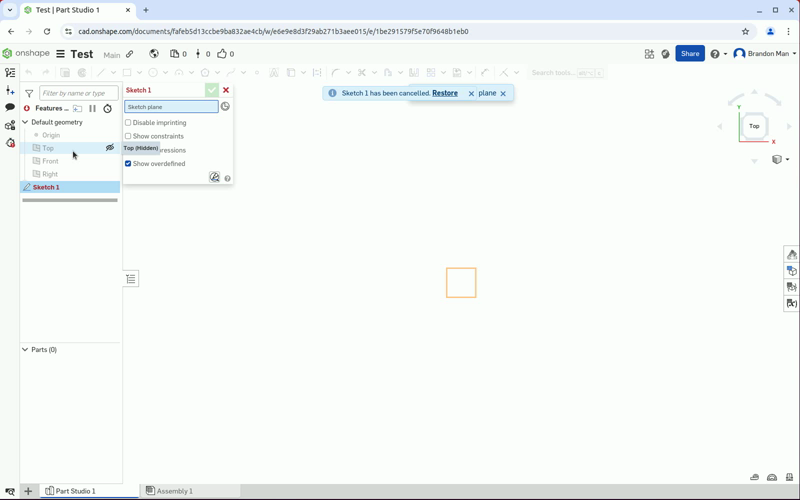
click(73, 150)
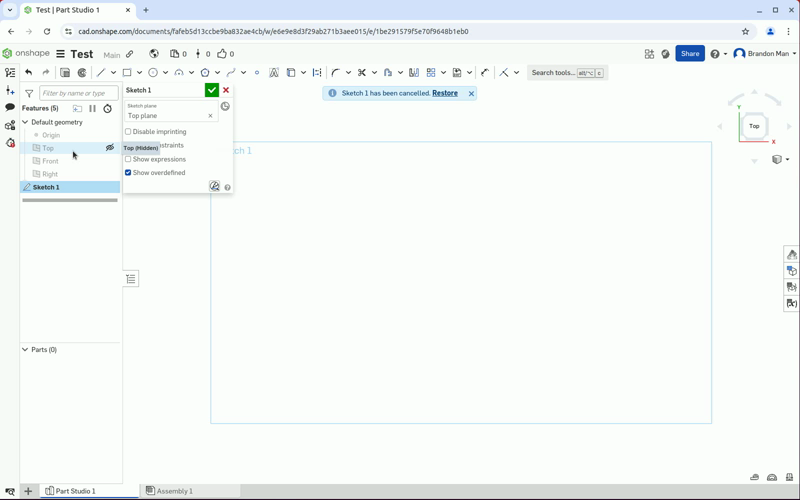
mouse_move(73, 352)
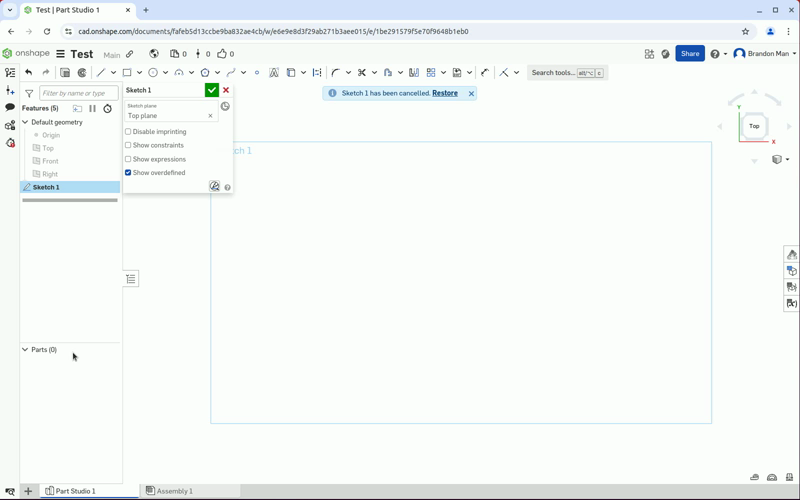
key(y)
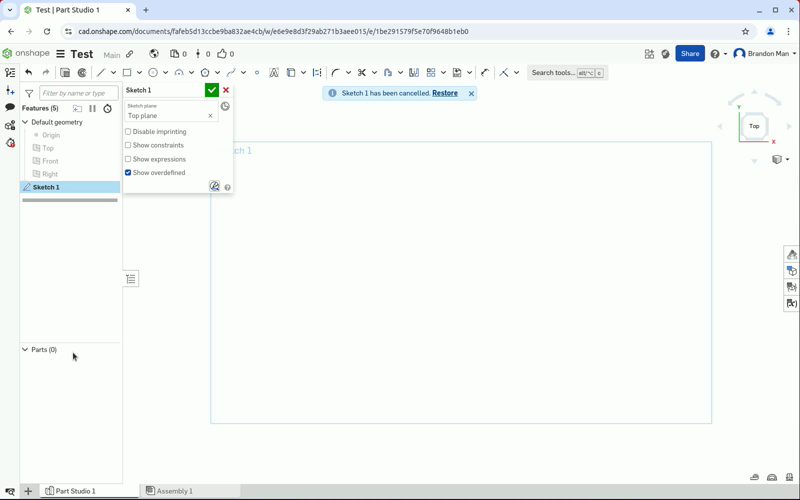
key(c)
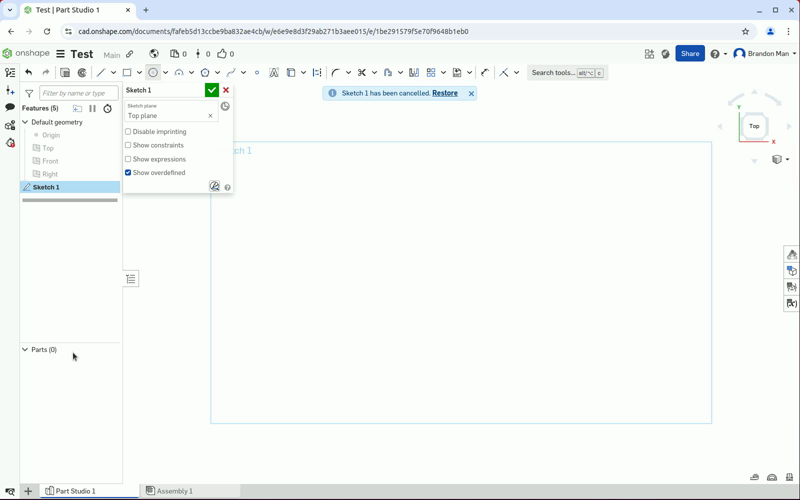
key_down(shift)
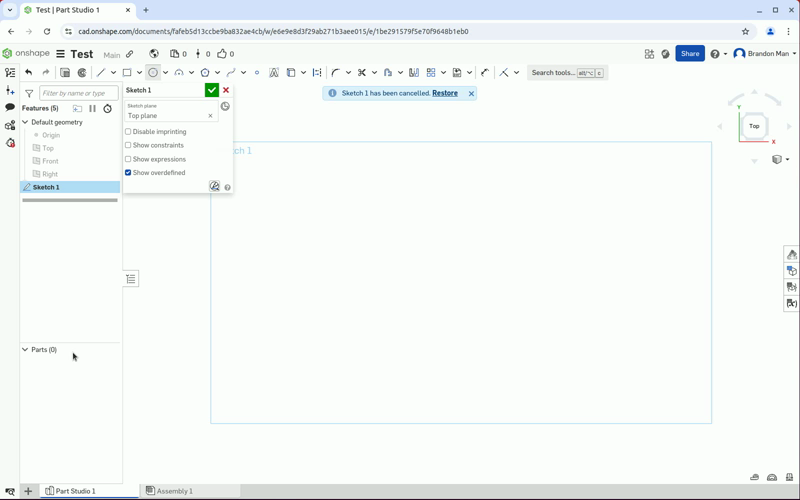
mouse_move(460, 282)
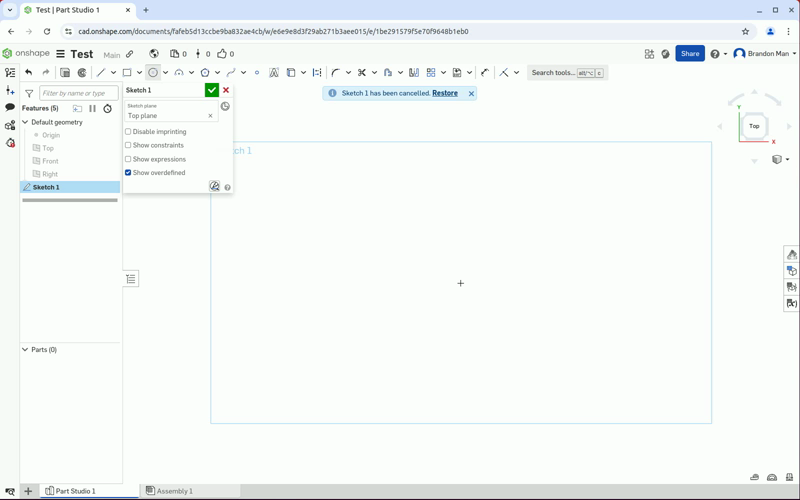
click(460, 282)
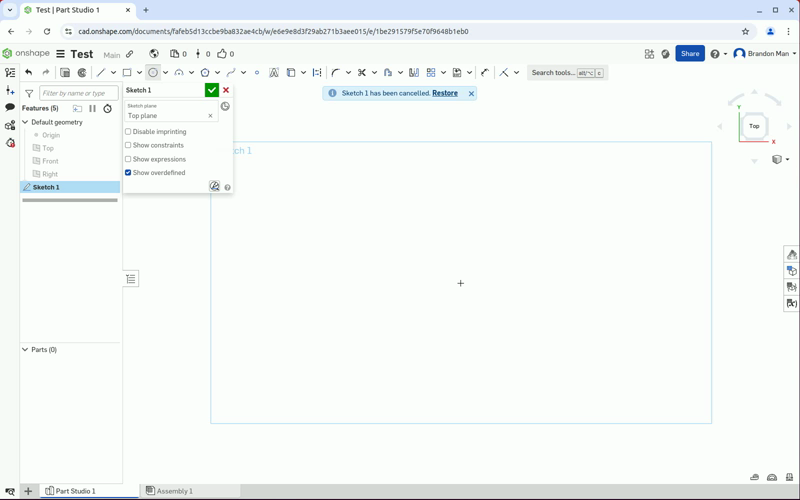
key_up(shift)
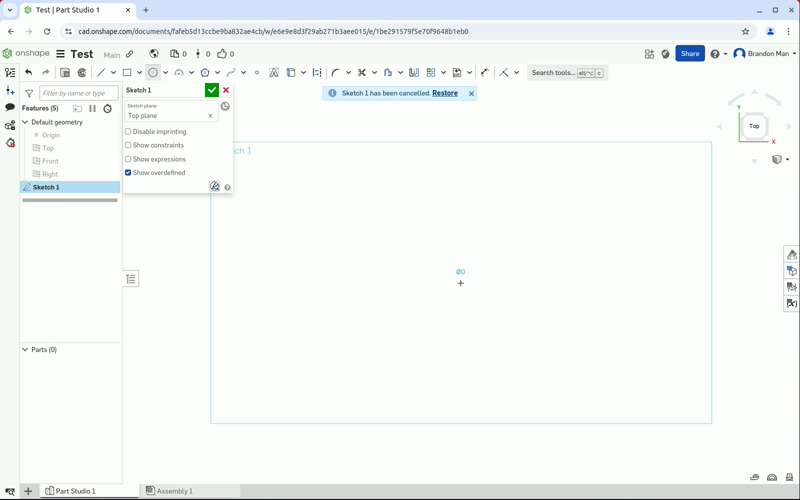
mouse_move(533, 282)
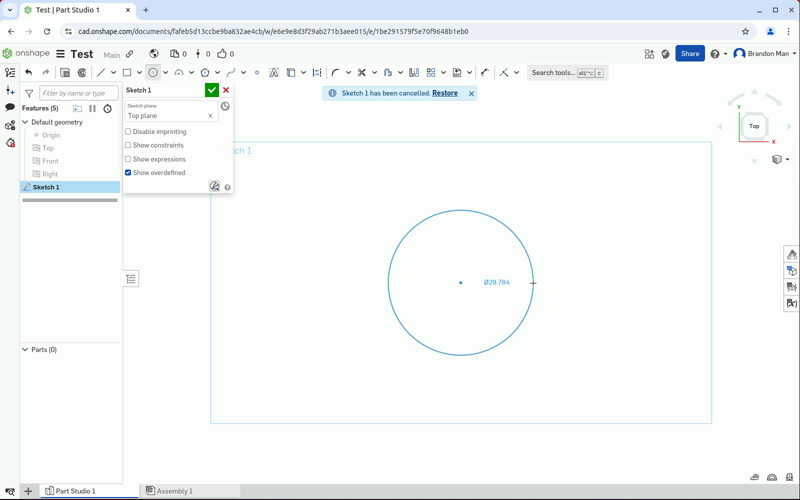
click(533, 282)
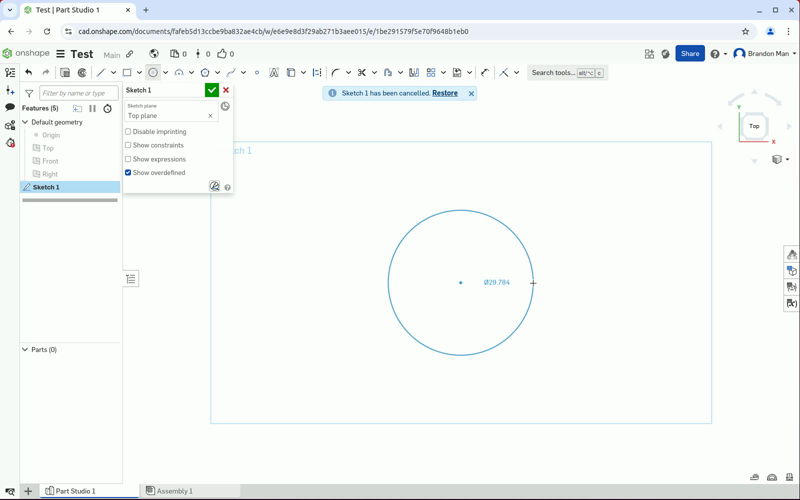
key(esc)
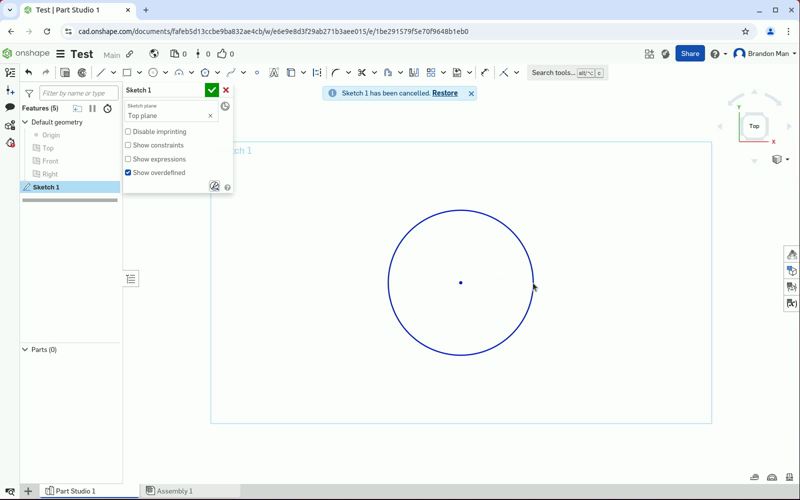
mouse_move(428, 266)
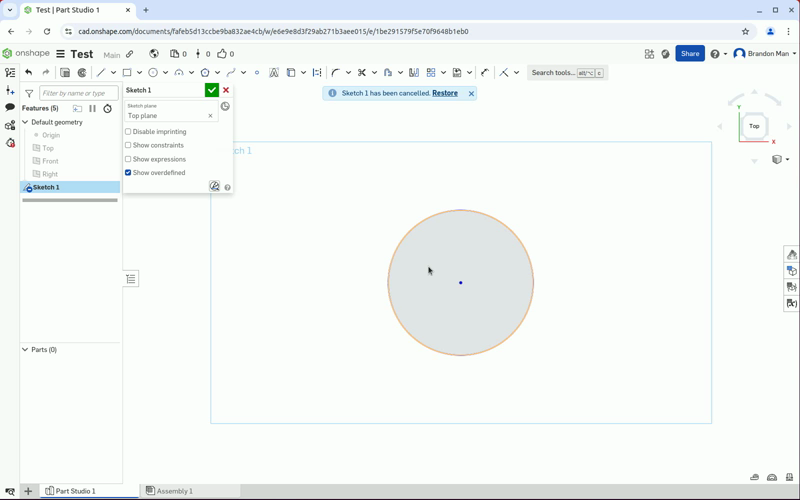
click(428, 266)
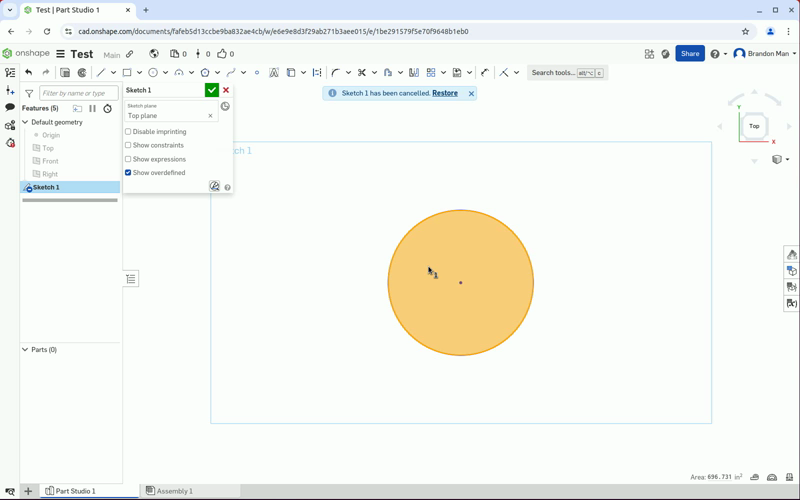
mouse_move(73, 352)
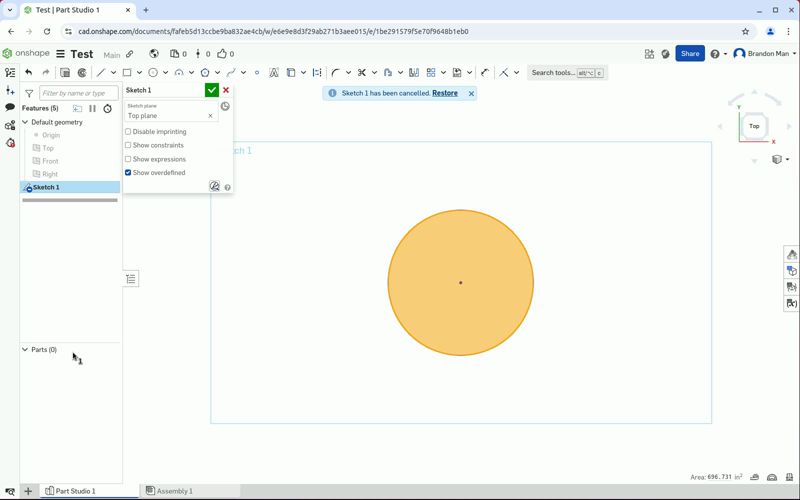
key(shift+y)
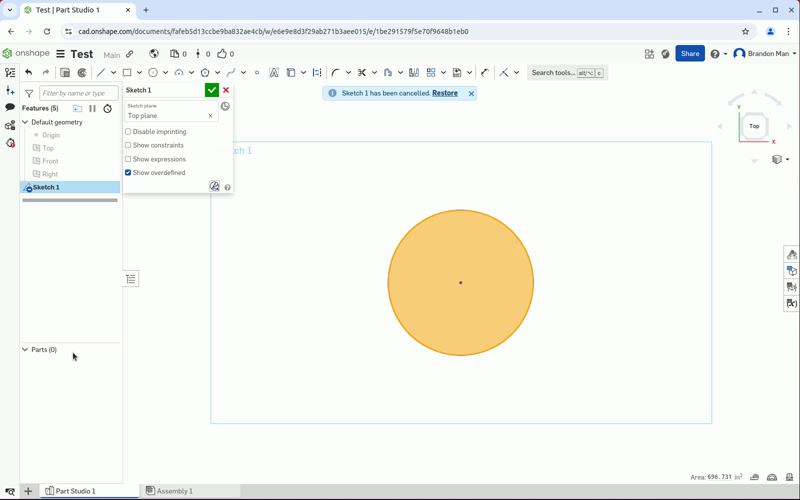
key(shift+e)
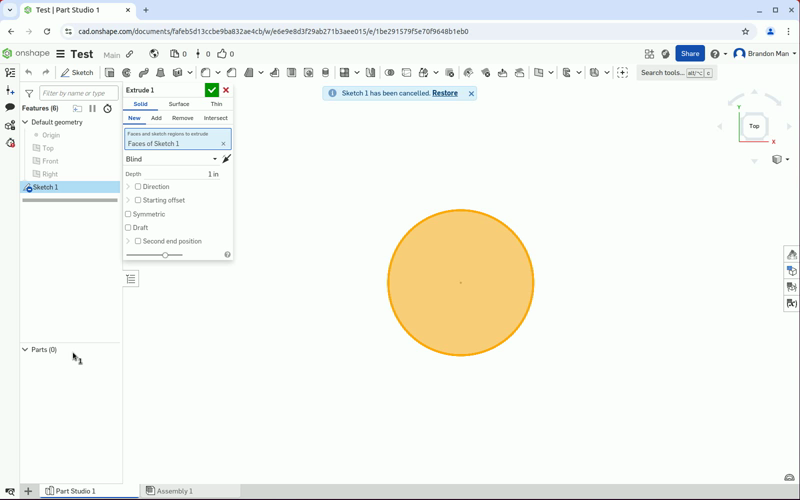
mouse_move(143, 106)
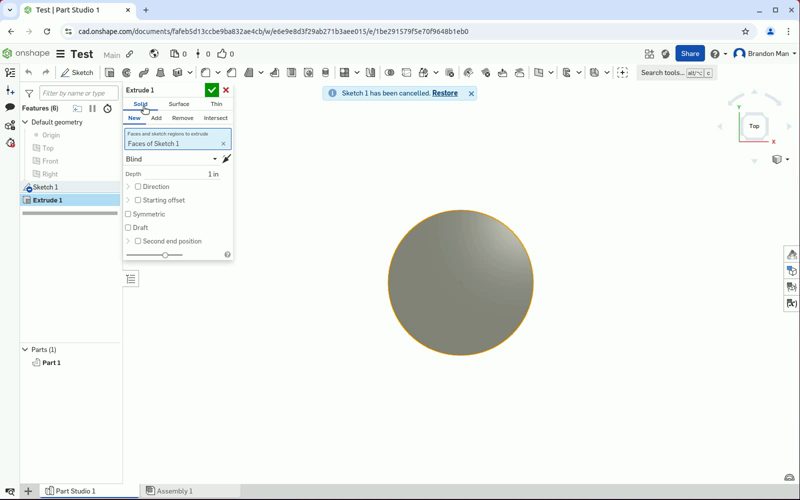
click(143, 106)
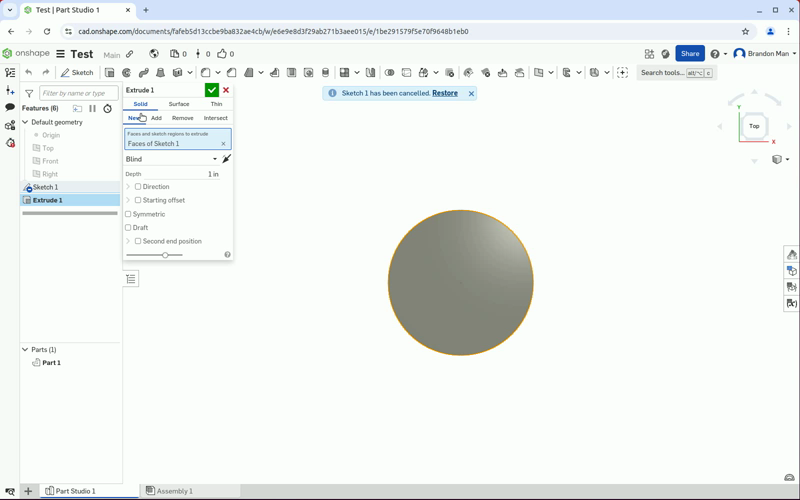
mouse_move(137, 120)
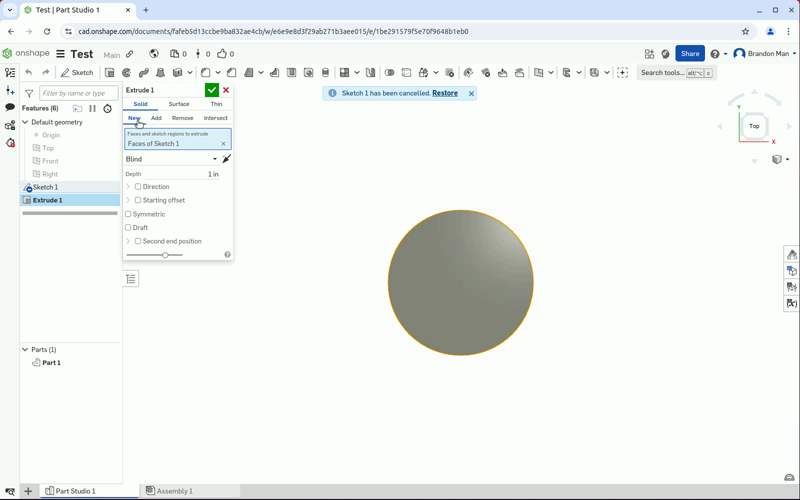
click(137, 120)
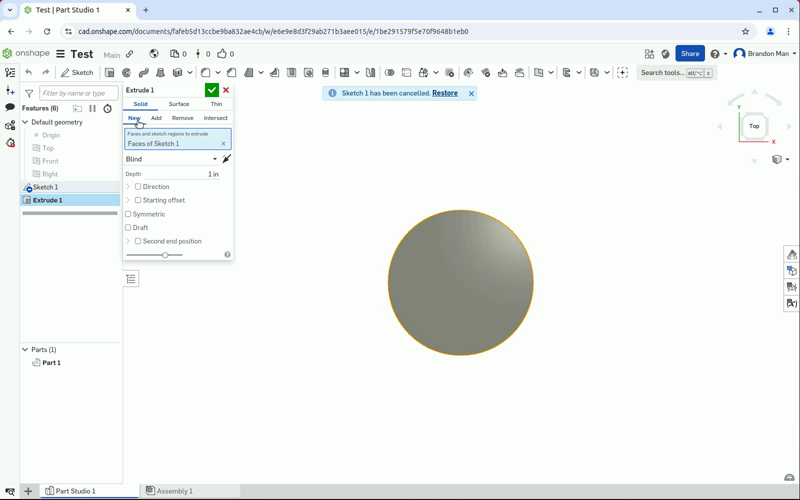
key(tab, 4)
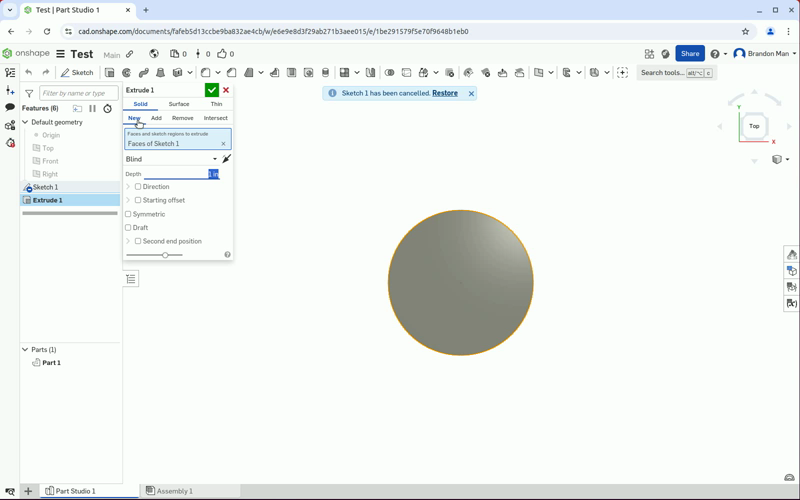
text(8.184)
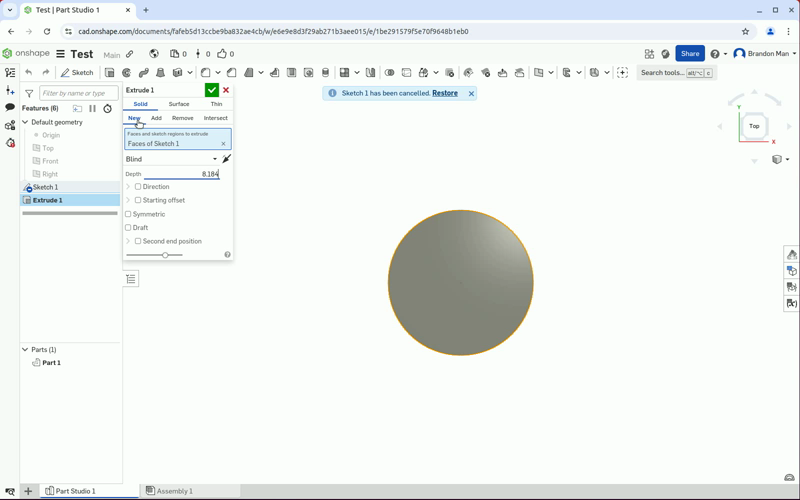
key(enter)
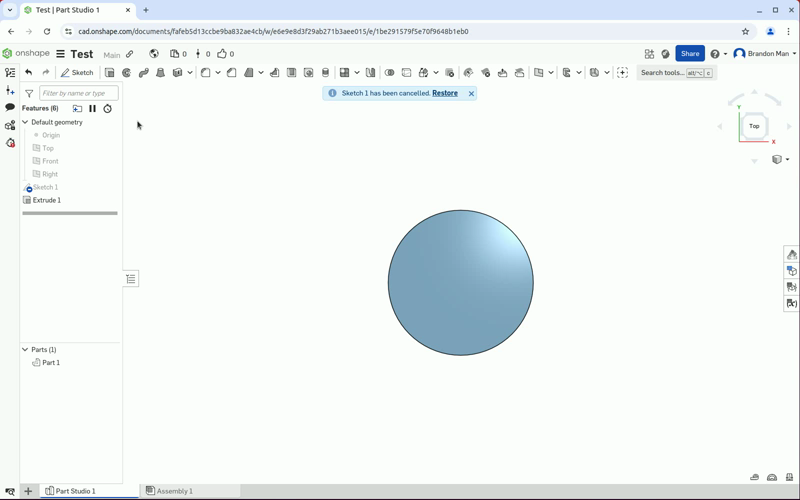
key(shift+h)
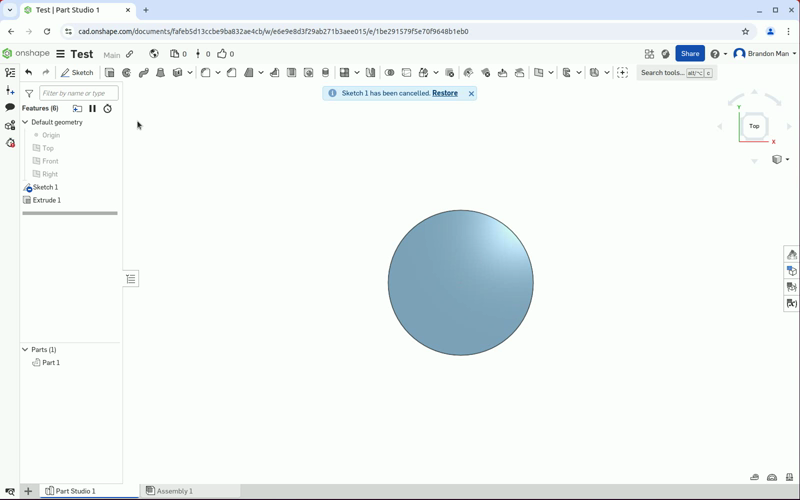
key(shift+h)
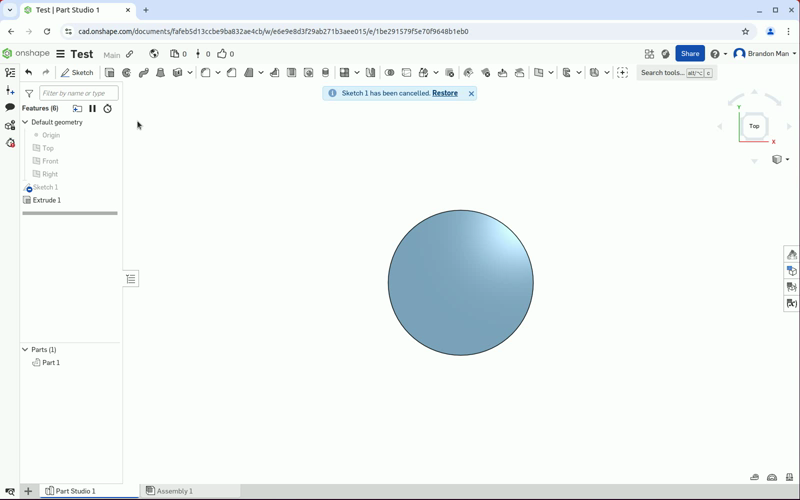
mouse_move(73, 189)
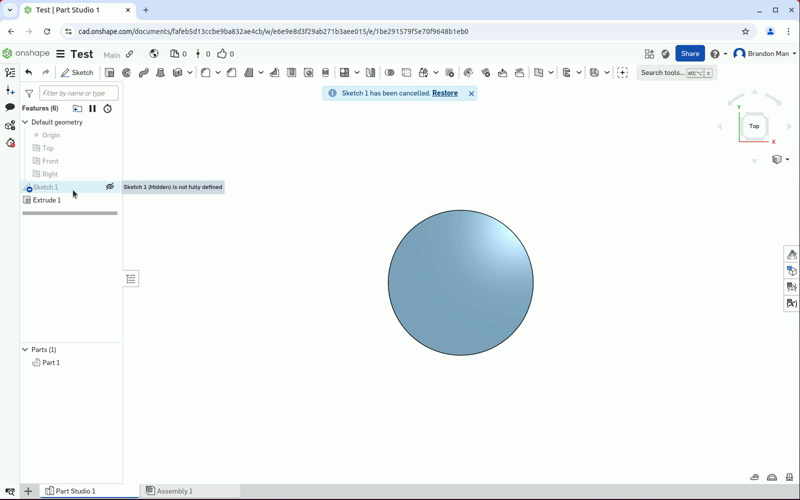
click(73, 189)
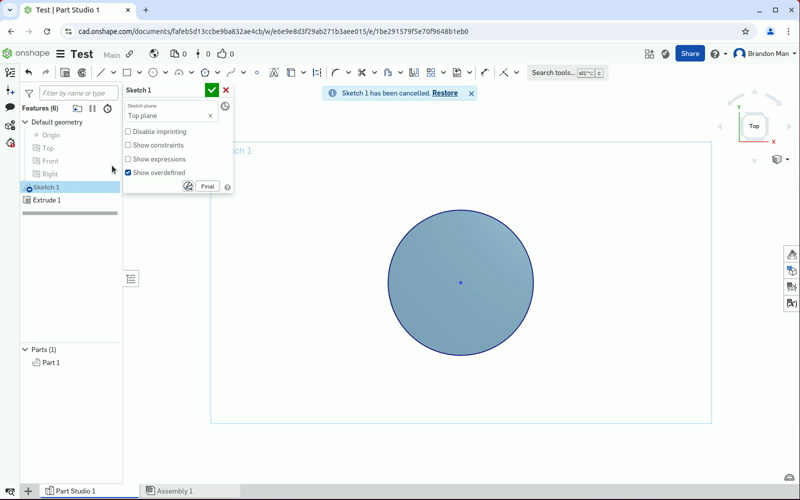
mouse_move(229, 92)
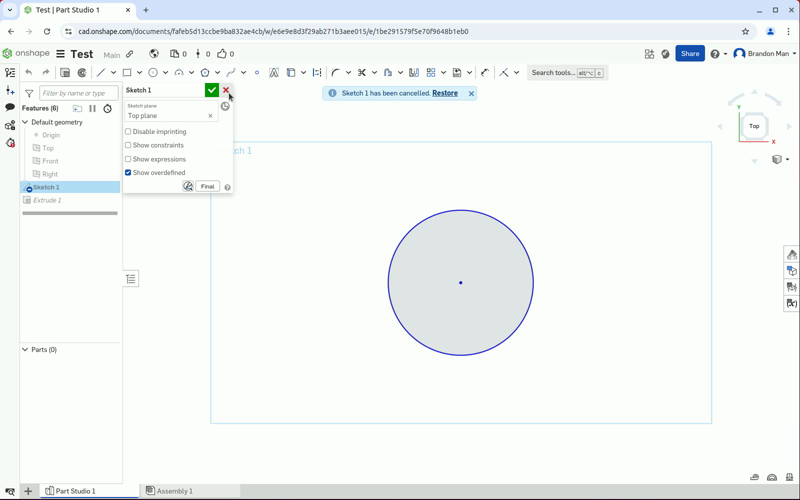
click(229, 92)
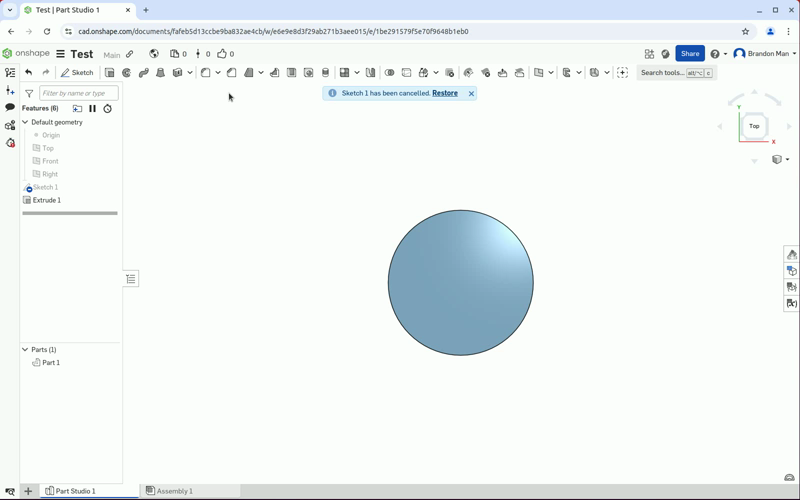
mouse_move(541, 75)
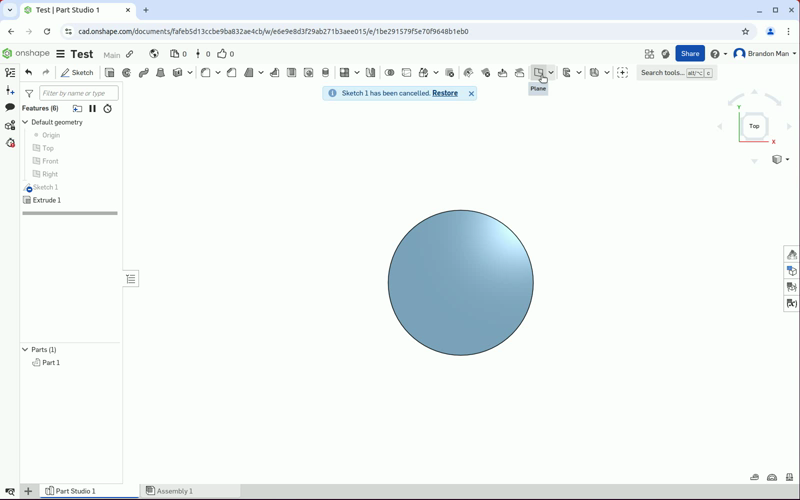
click(541, 75)
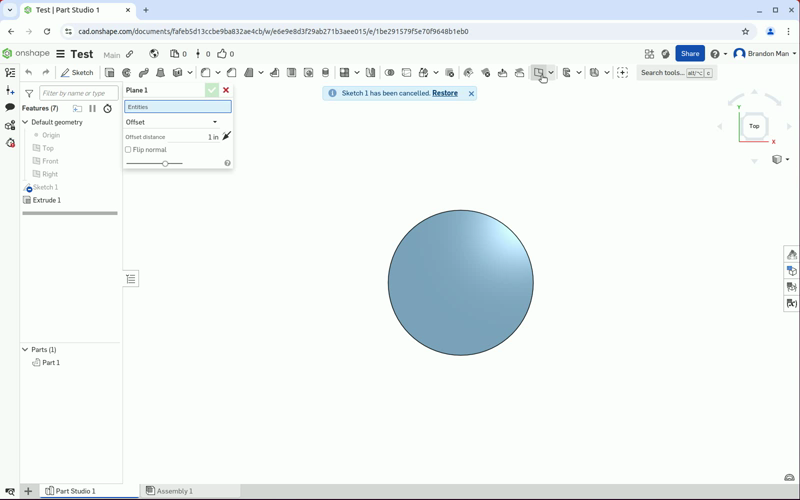
mouse_move(73, 150)
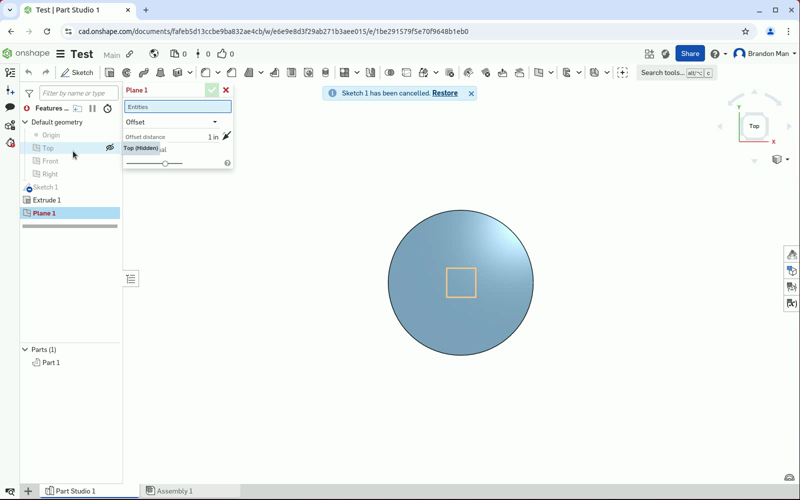
click(73, 150)
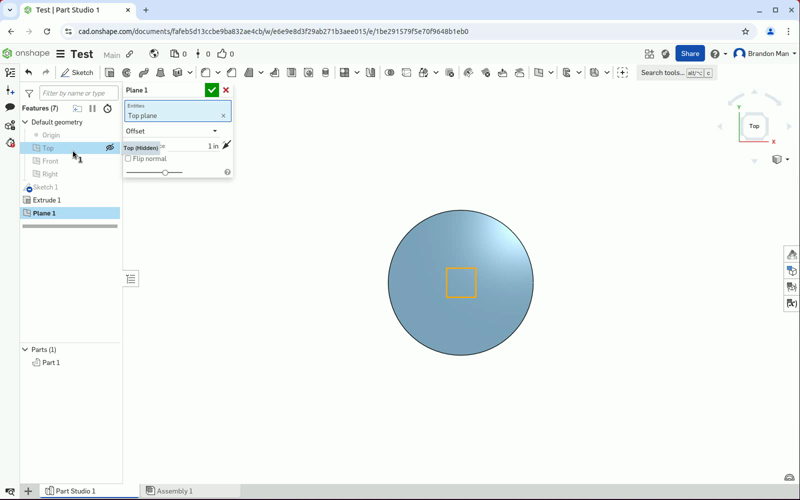
key(tab, 2)
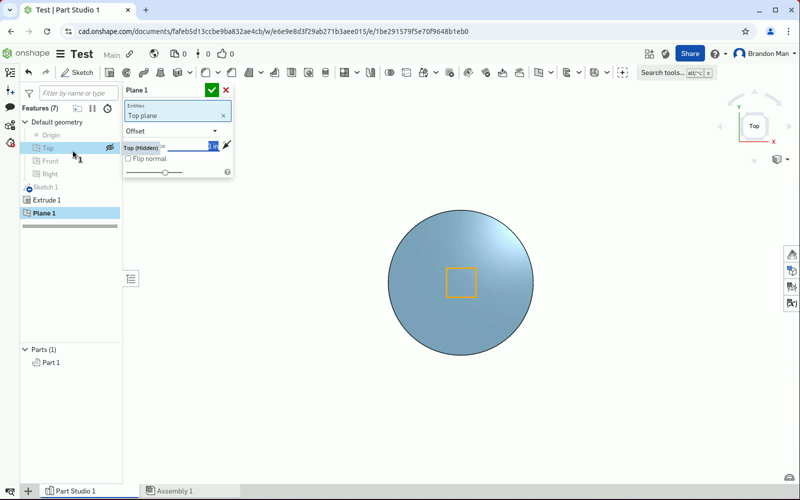
text(8.196)
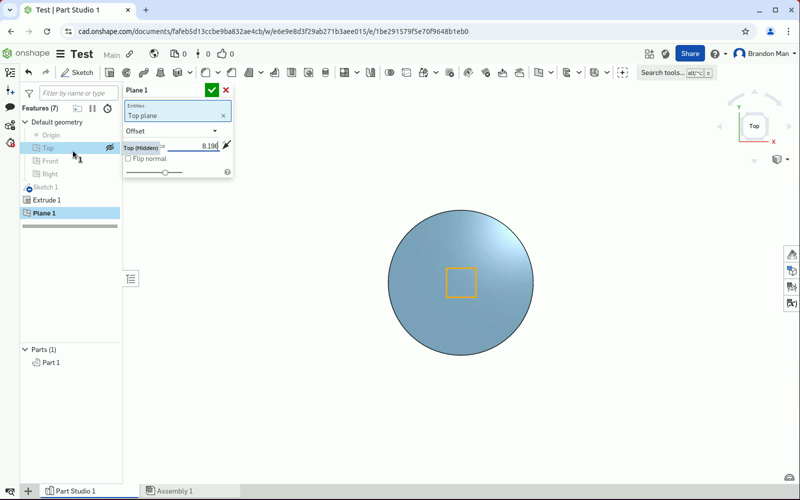
key(enter, 2)
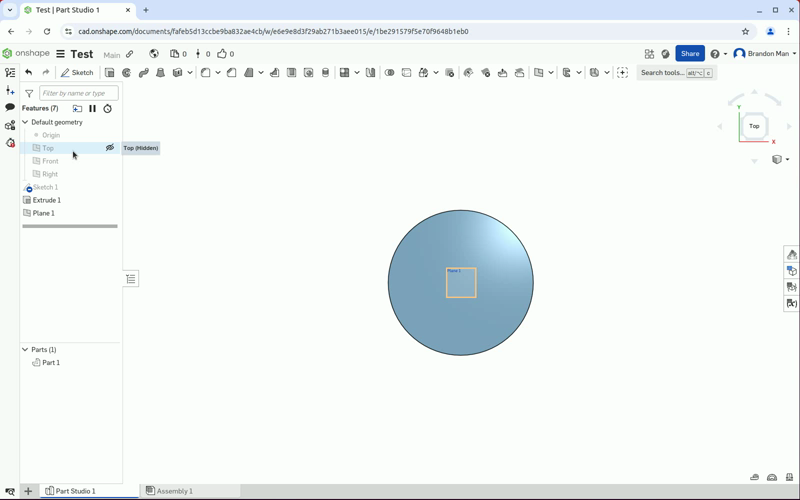
key(shift+s)
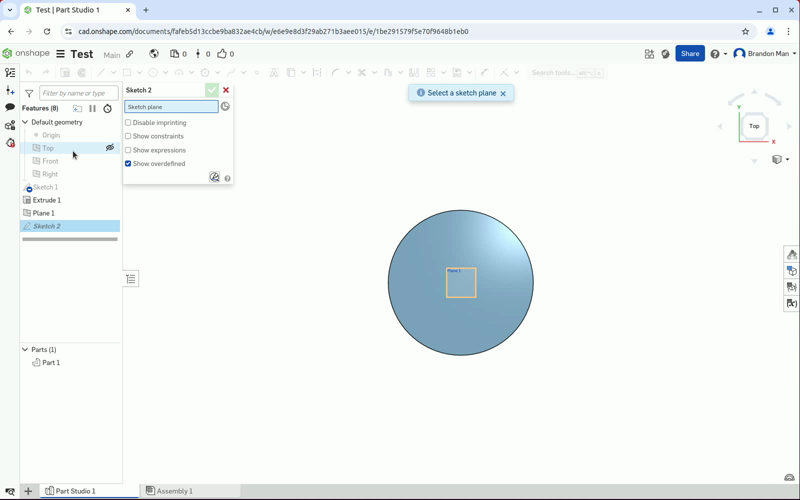
mouse_move(73, 215)
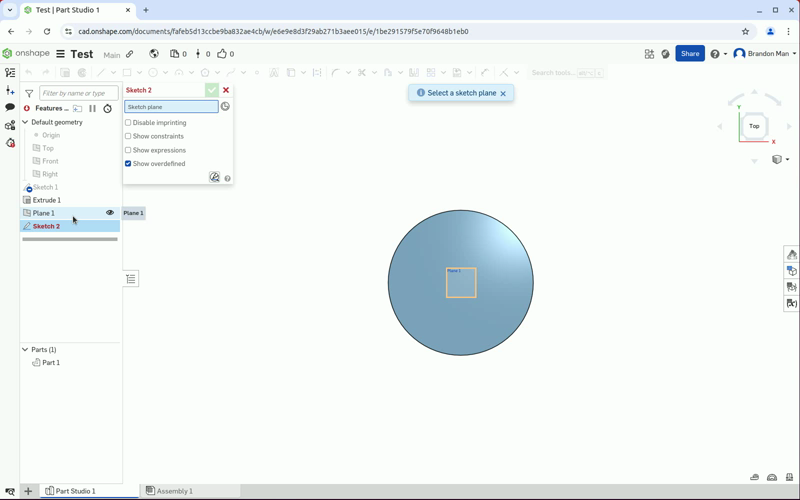
click(73, 215)
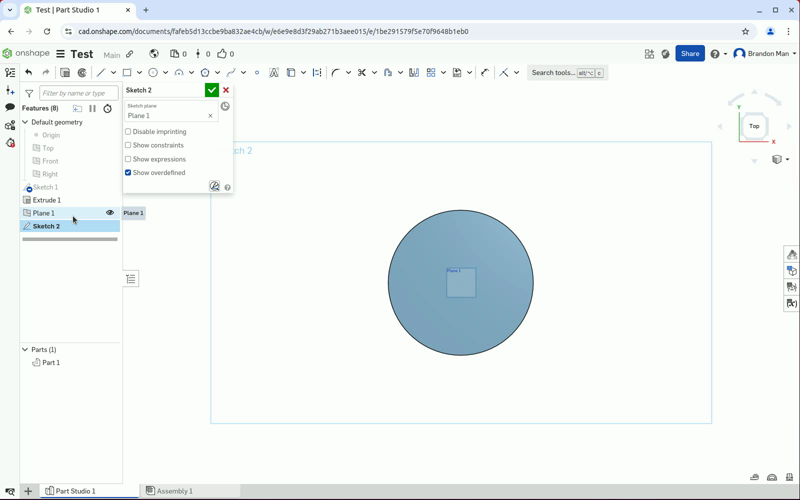
mouse_move(73, 352)
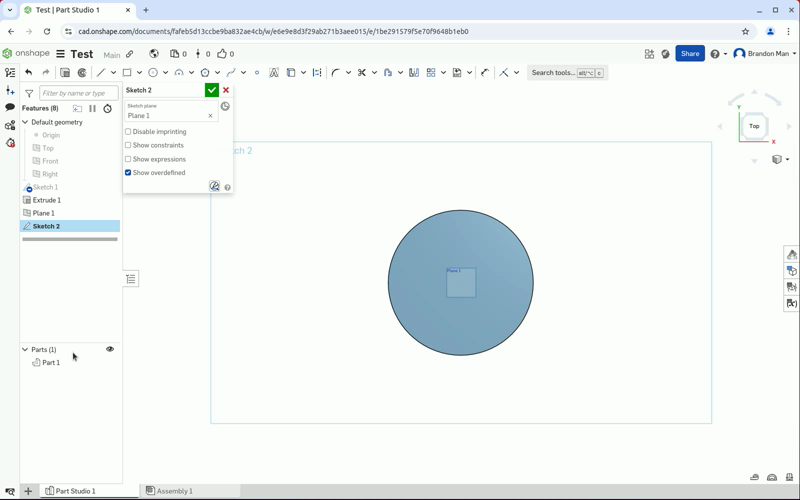
key(y)
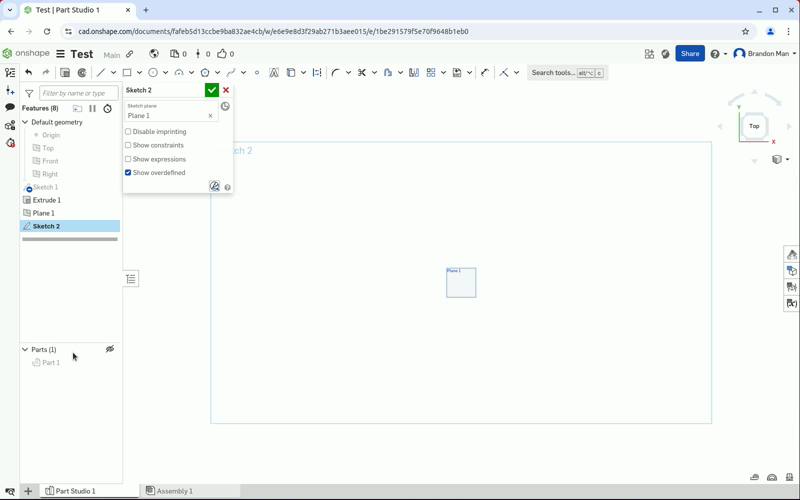
key(c)
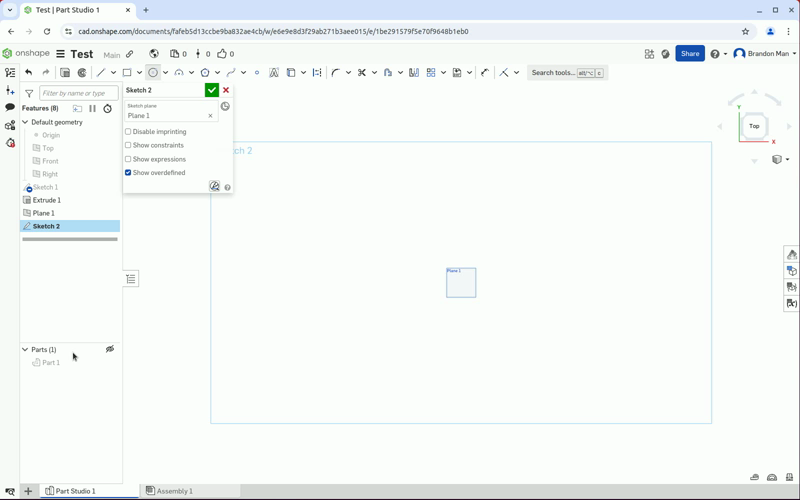
key_down(shift)
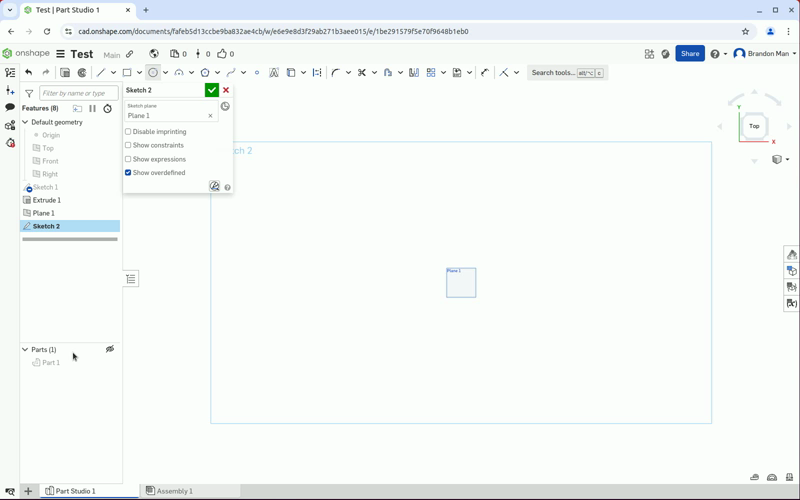
mouse_move(460, 282)
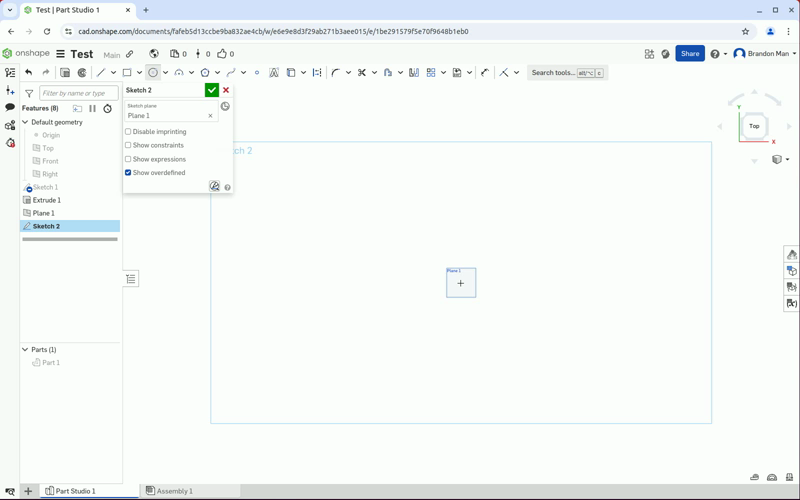
click(460, 282)
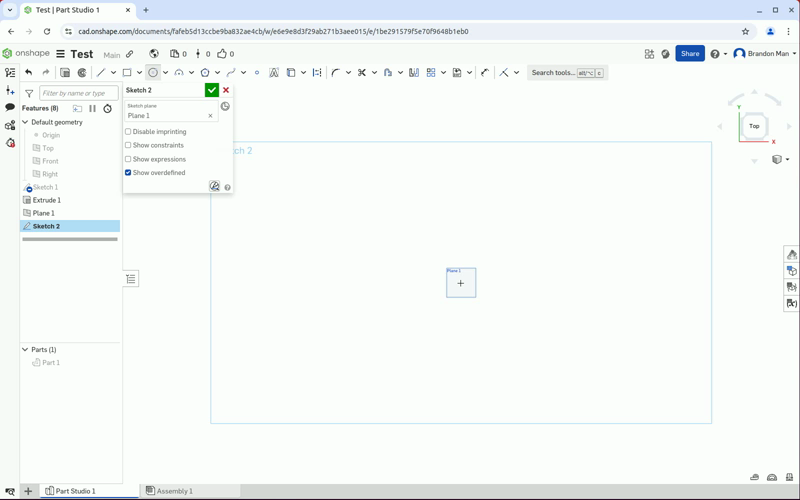
key_up(shift)
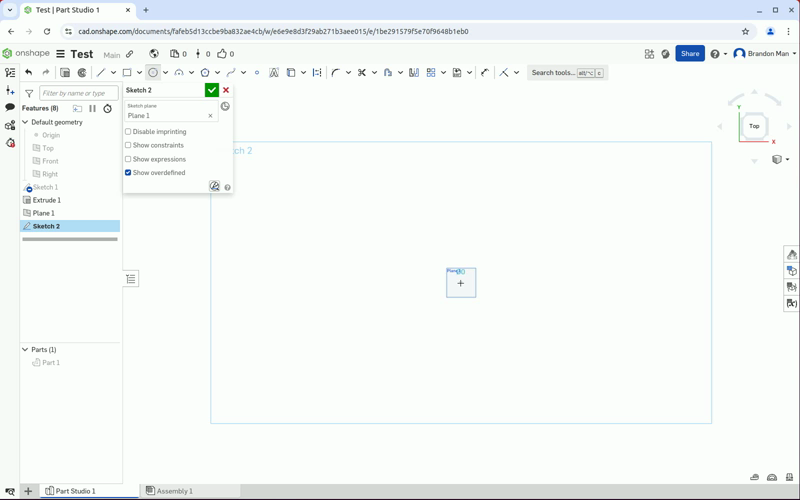
mouse_move(511, 282)
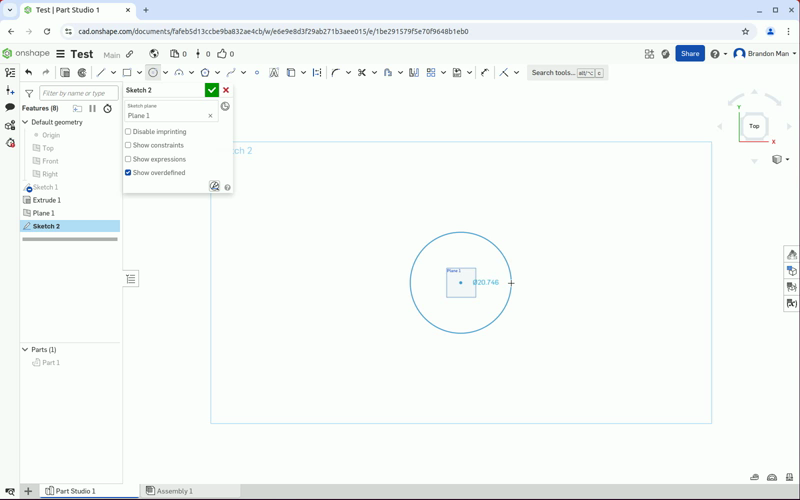
click(511, 282)
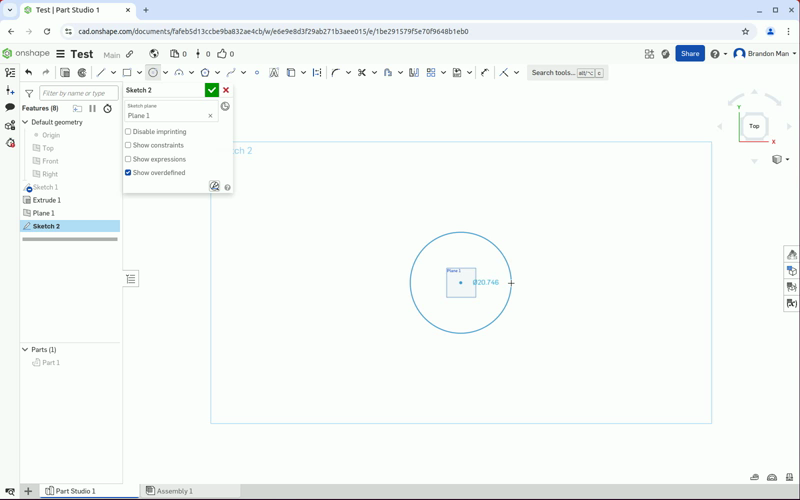
key(esc)
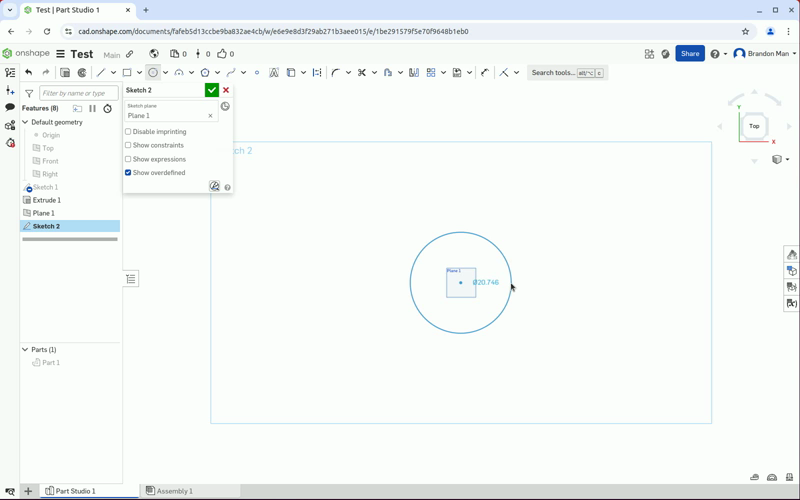
mouse_move(501, 288)
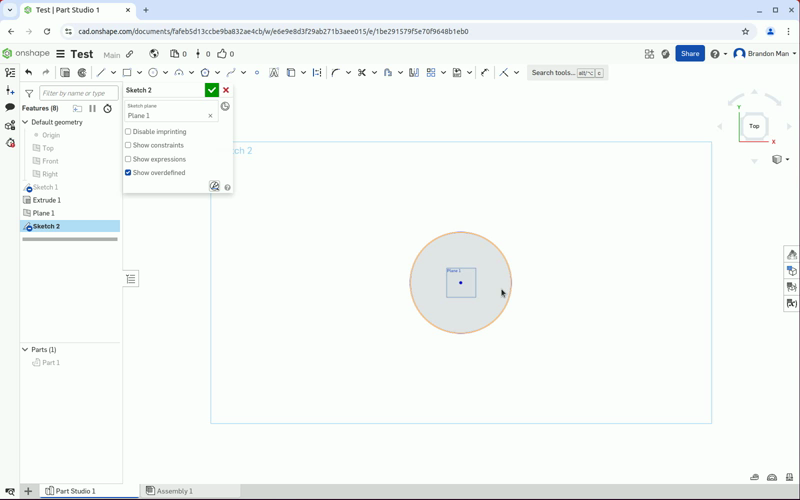
click(501, 288)
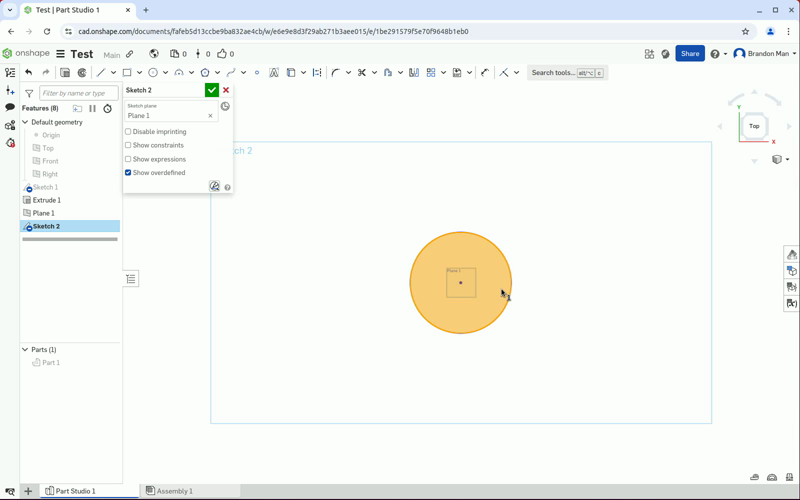
mouse_move(73, 352)
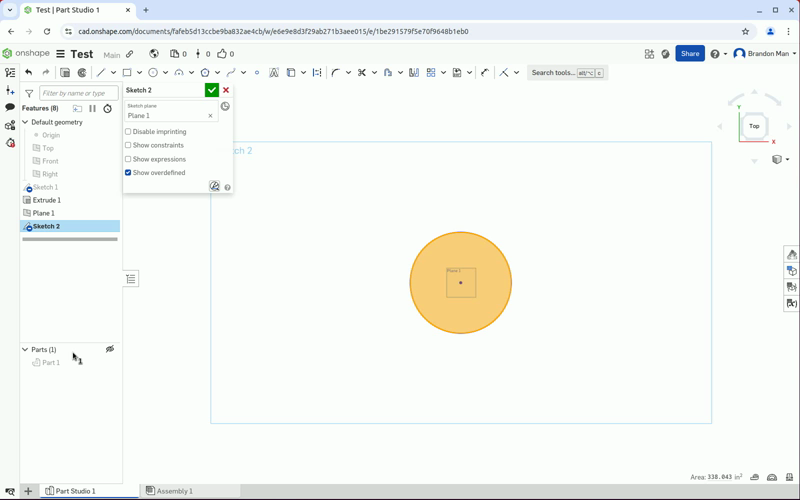
key(shift+y)
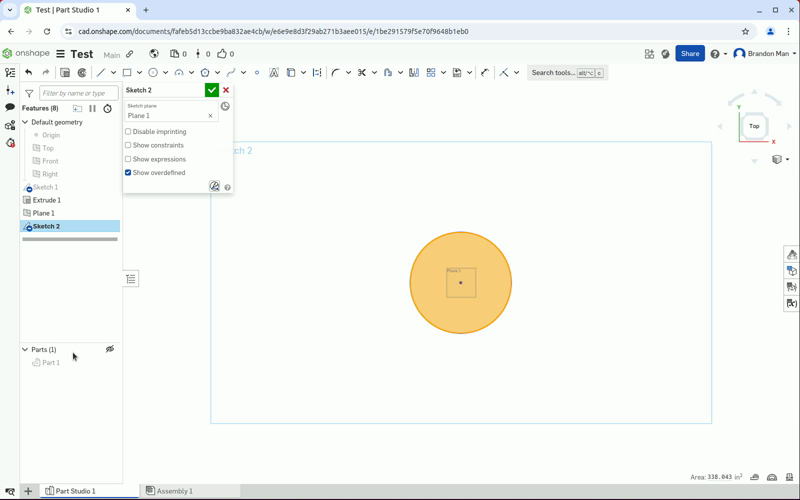
key(shift+e)
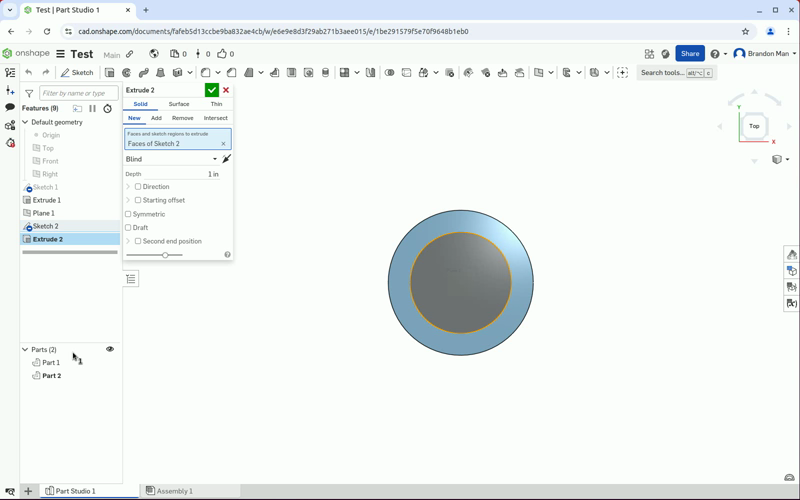
mouse_move(143, 106)
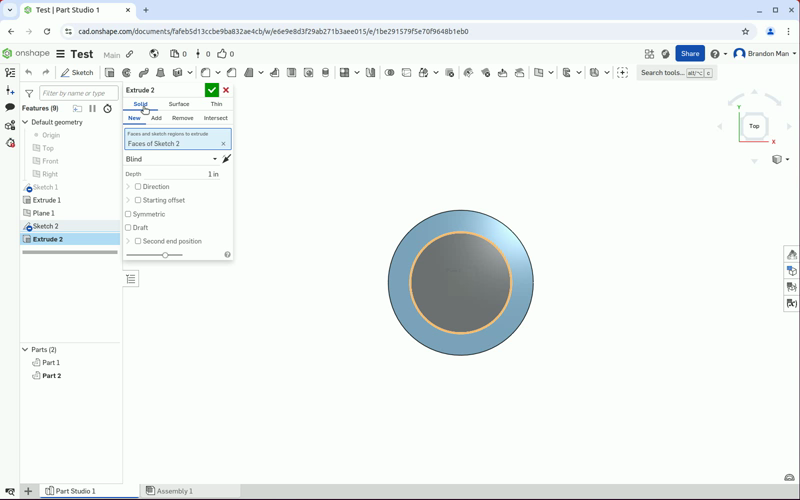
click(143, 106)
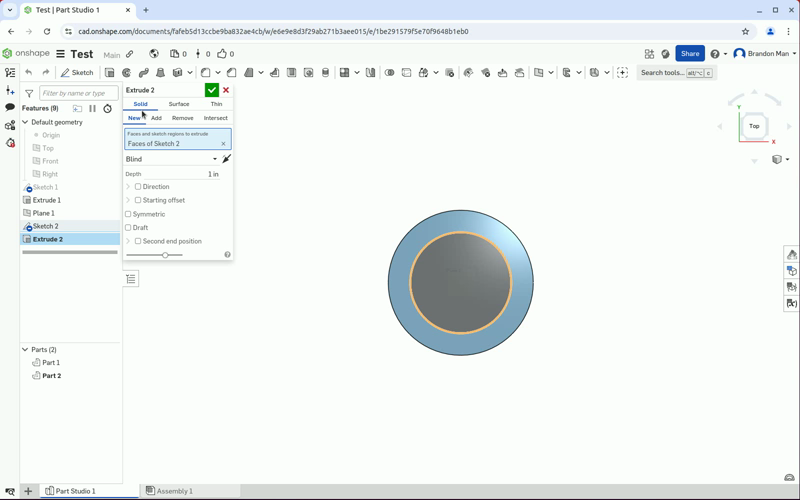
mouse_move(137, 120)
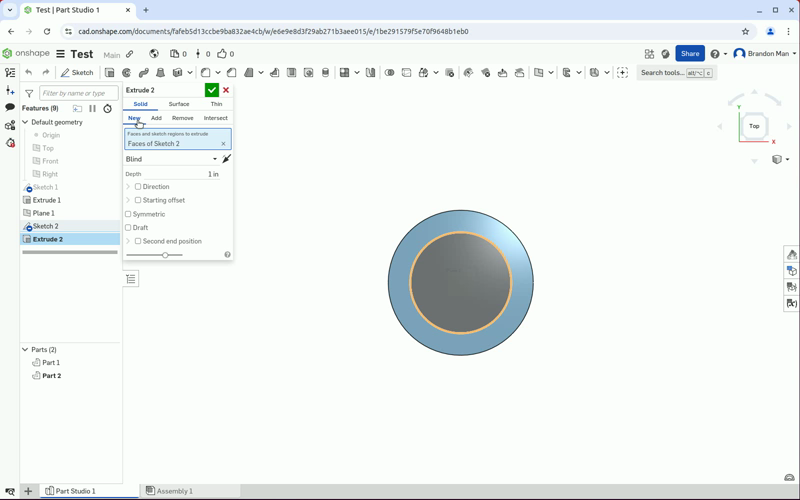
click(137, 120)
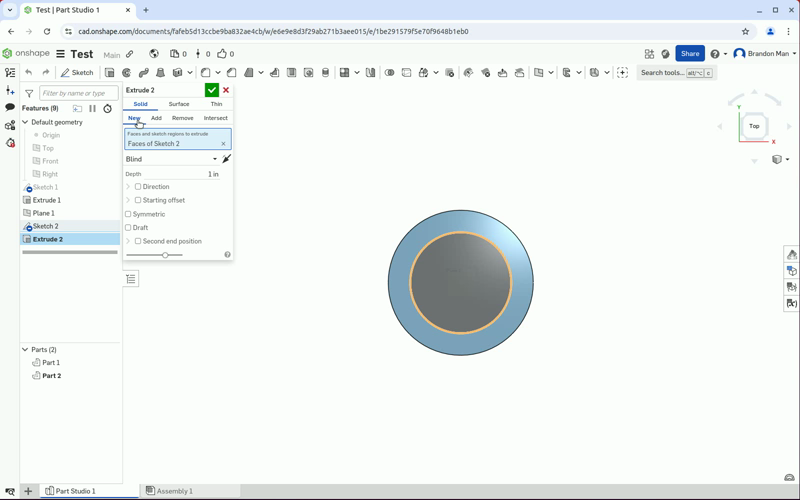
key(tab, 4)
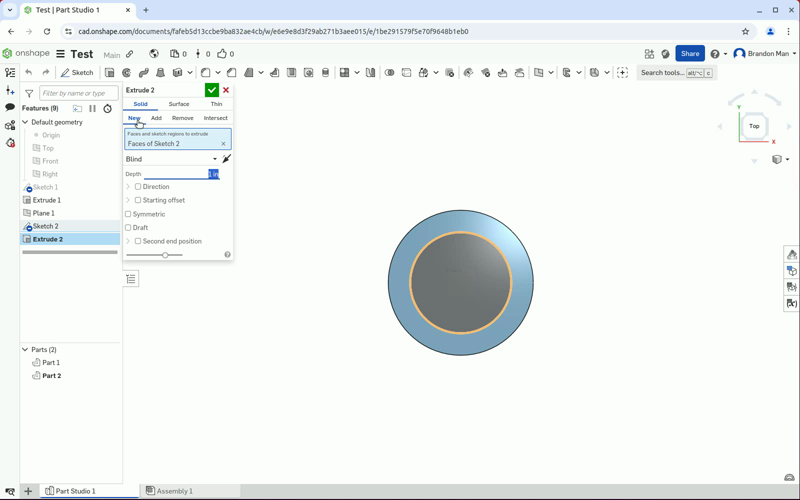
text(11.554)
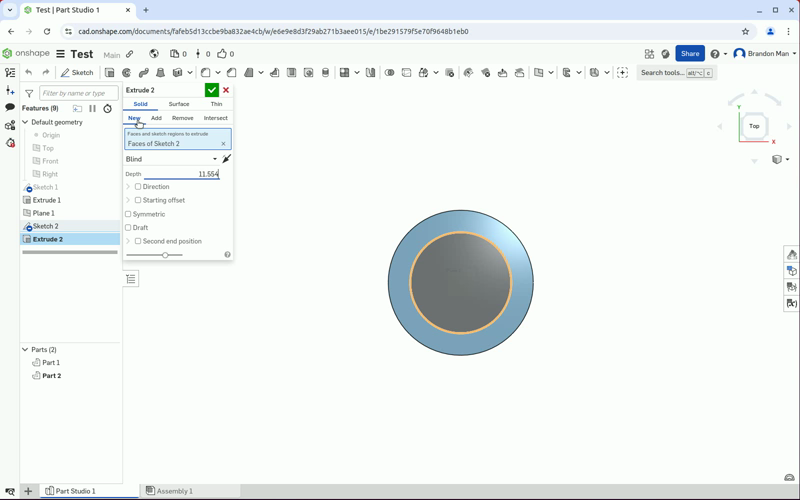
key(enter)
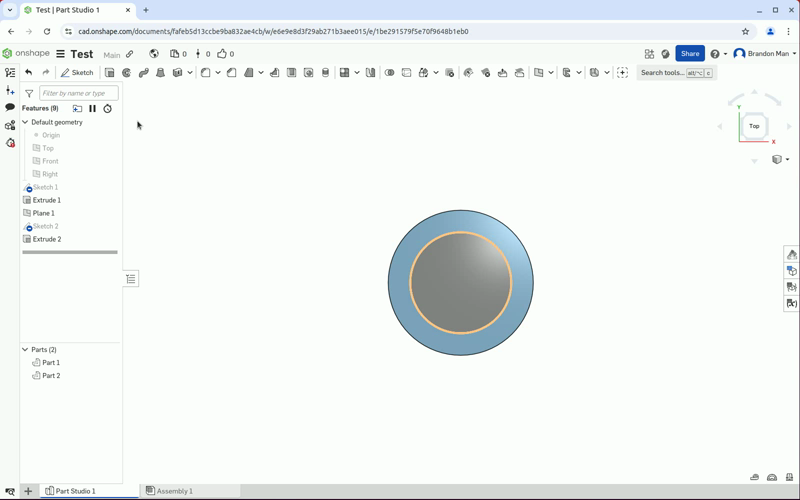
key(shift+h)
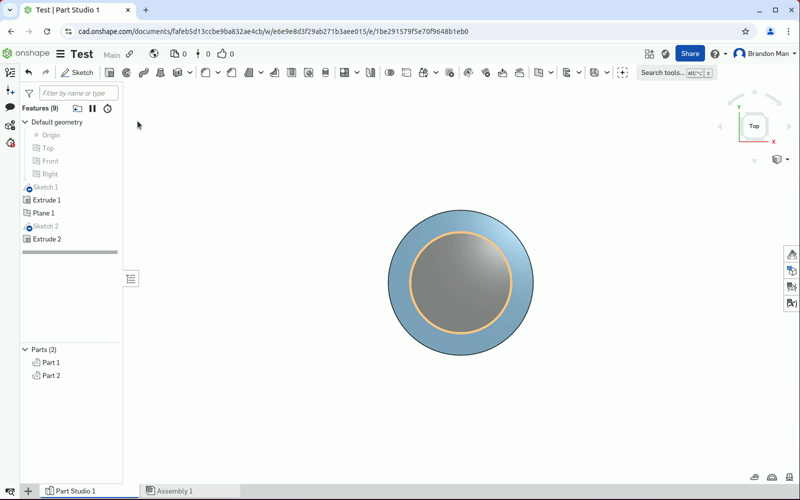
key(shift+h)
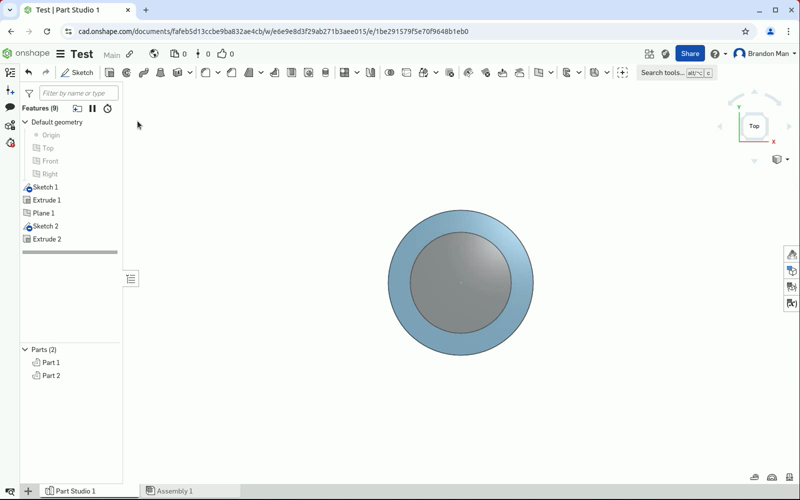
key(shift+7)
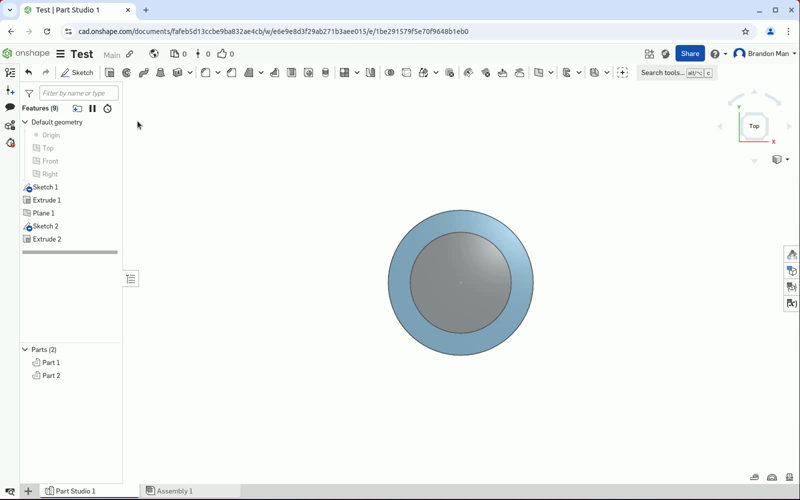
key(up, 3)
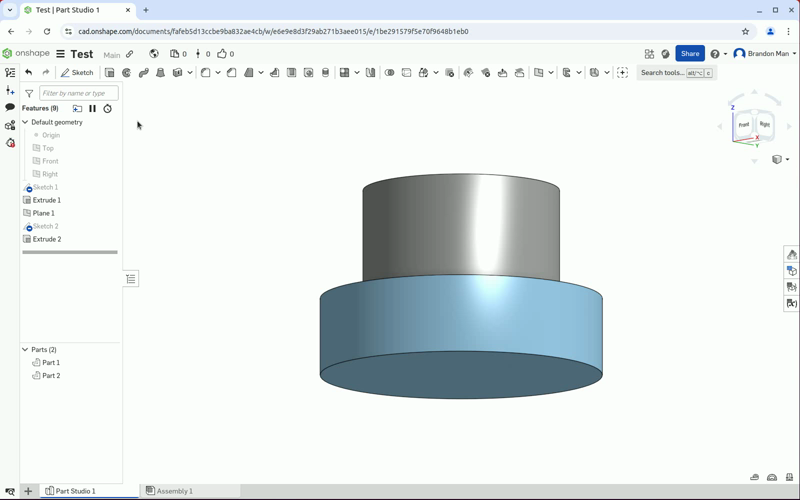
key(left, 3)
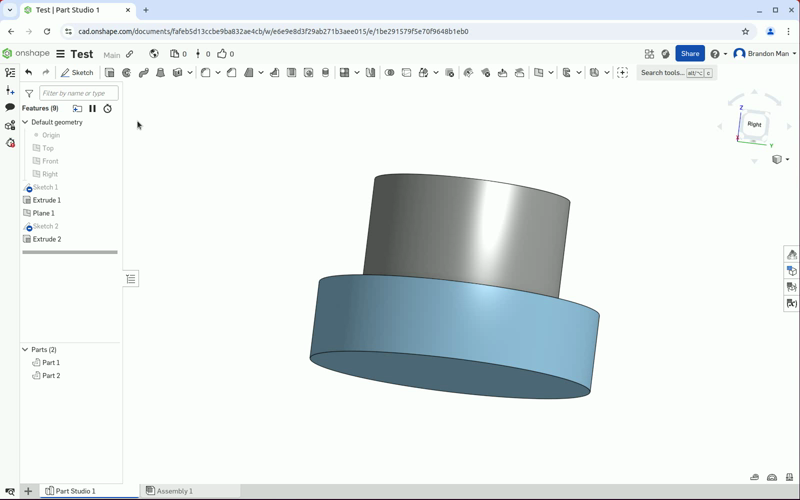
key(right, 3)
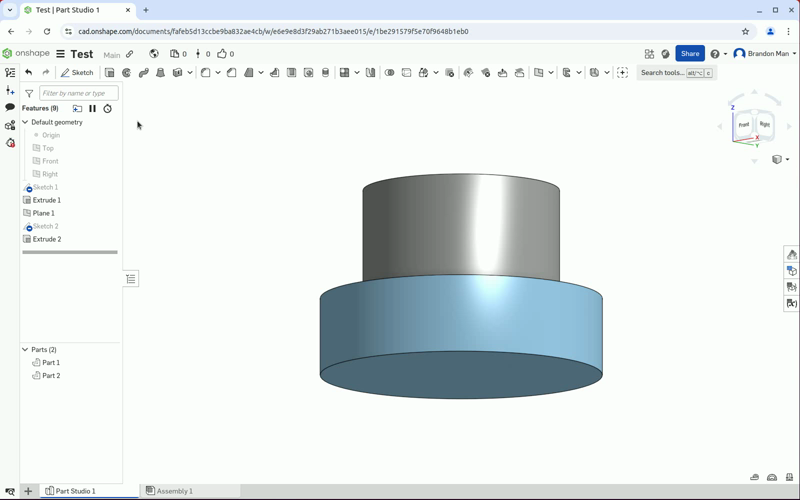
key(down, 3)
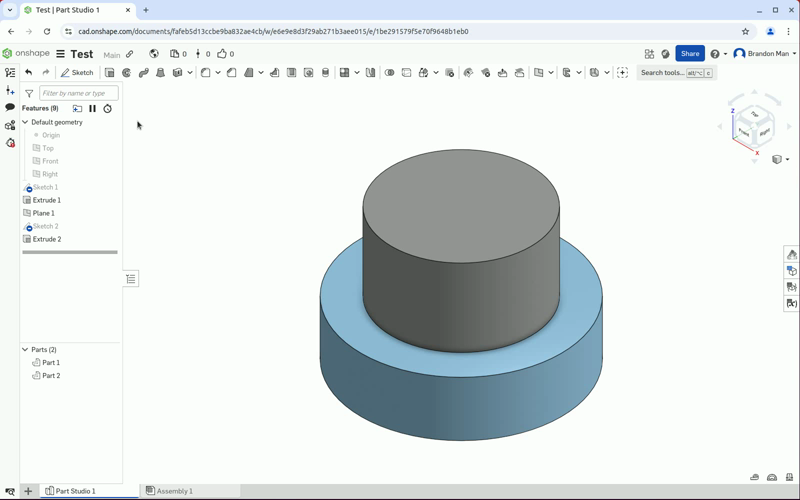
mouse_move(73, 189)
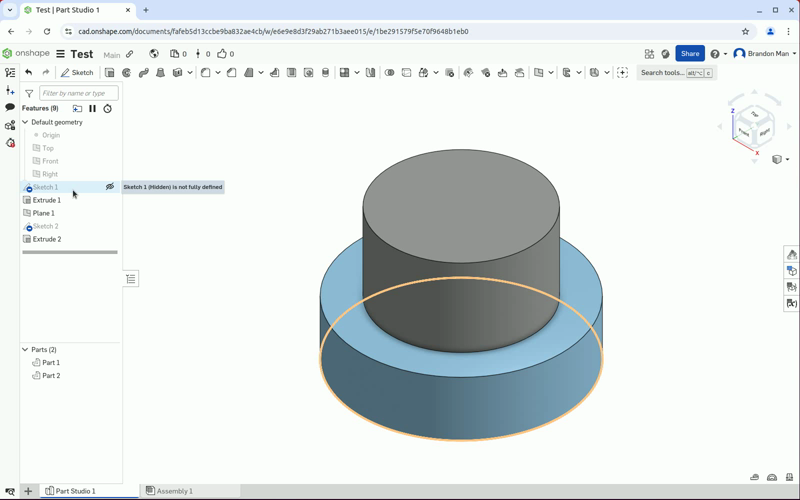
click(73, 189)